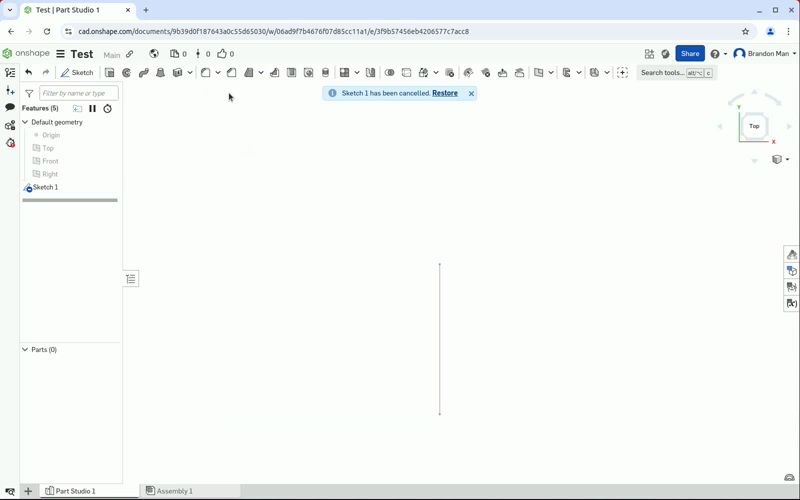
key(shift+h)
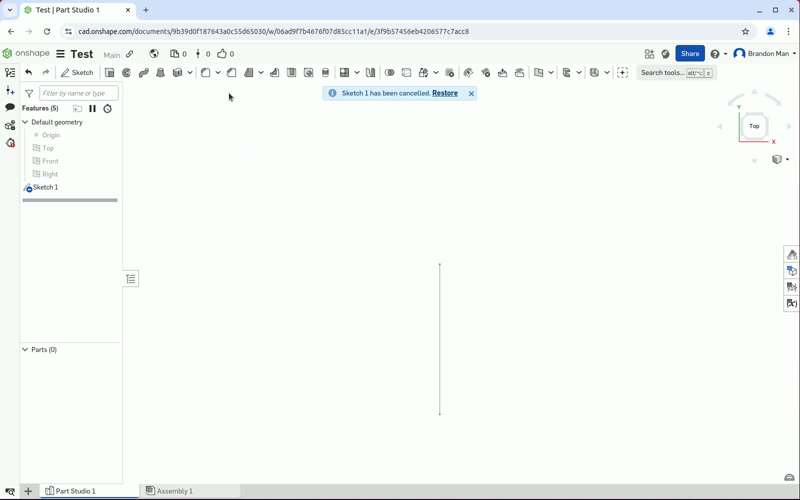
key(shift+s)
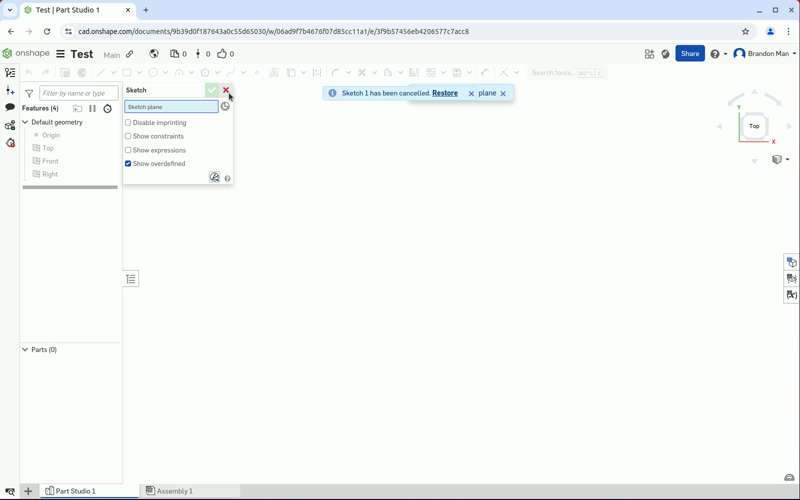
mouse_move(73, 150)
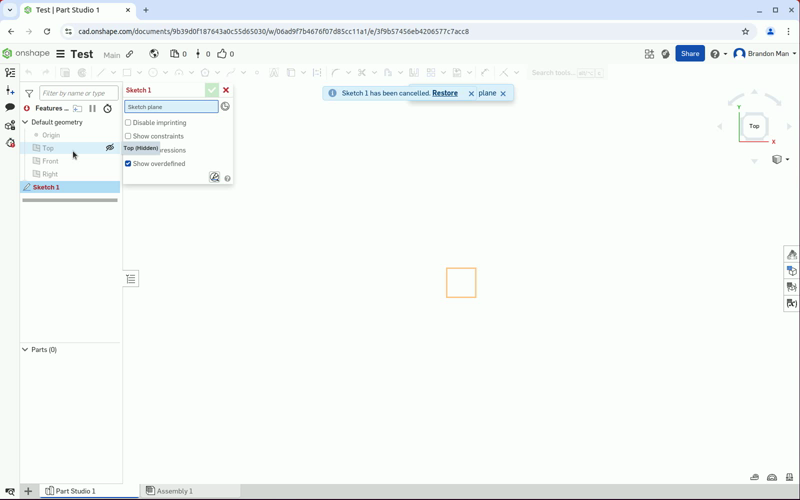
click(73, 150)
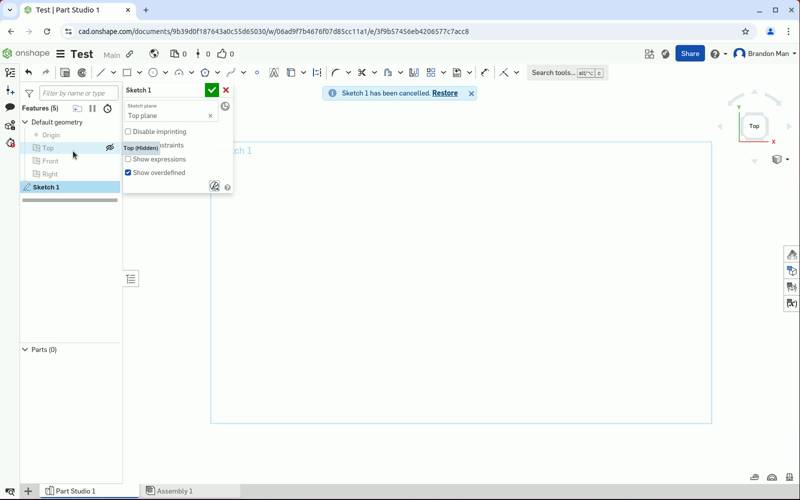
mouse_move(73, 352)
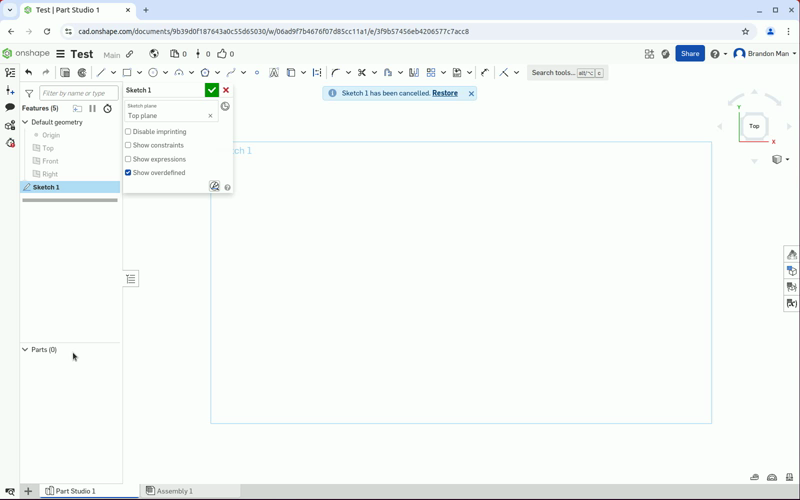
key(y)
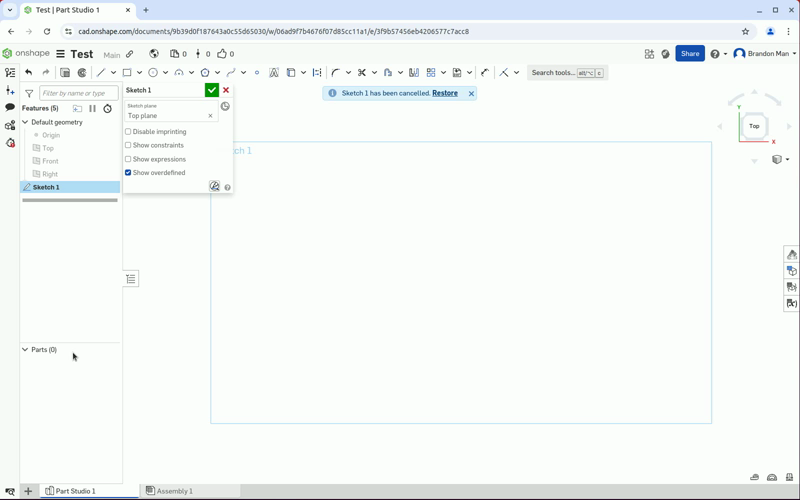
key(c)
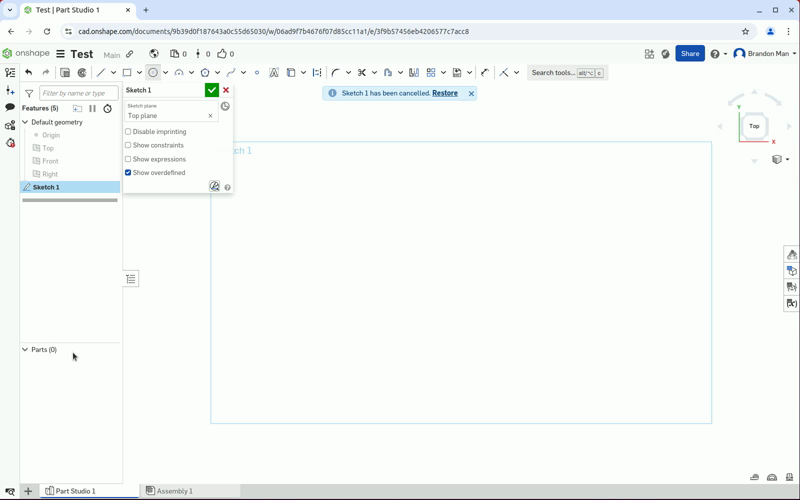
key_down(shift)
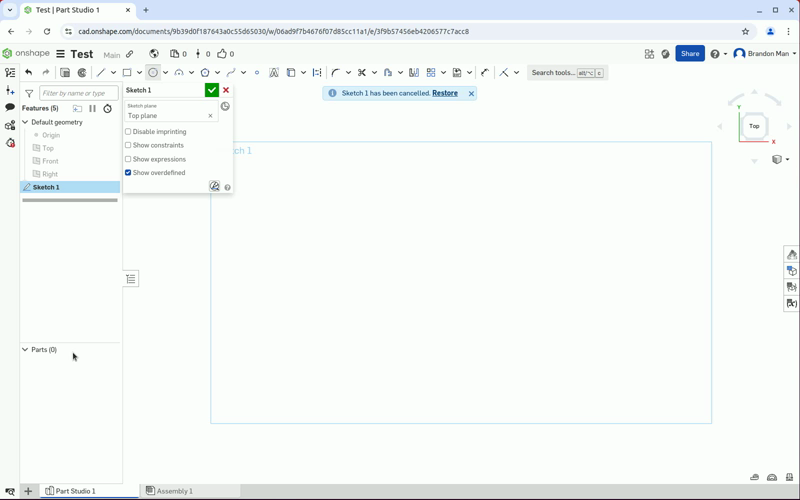
mouse_move(461, 282)
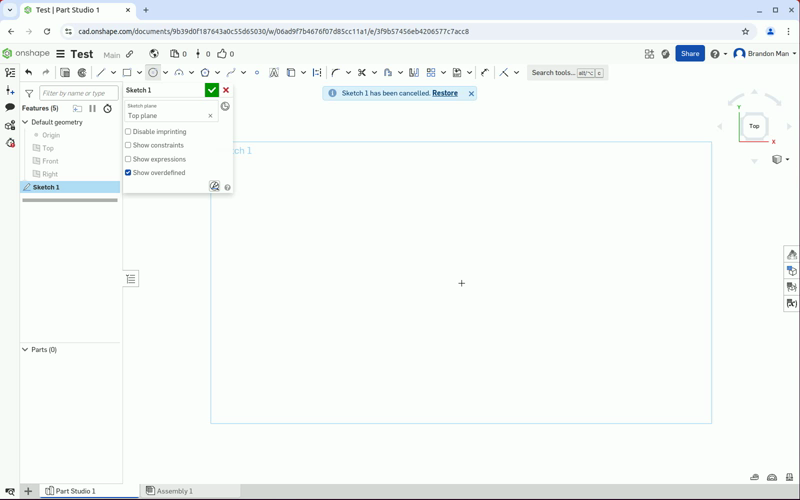
click(461, 282)
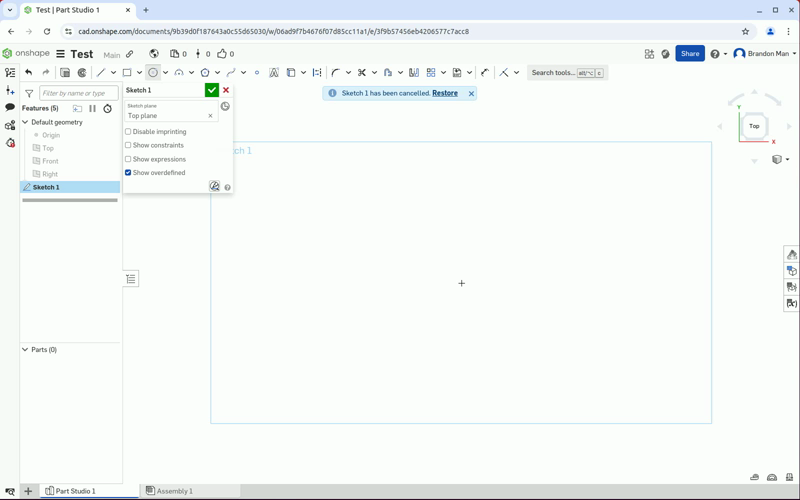
key_up(shift)
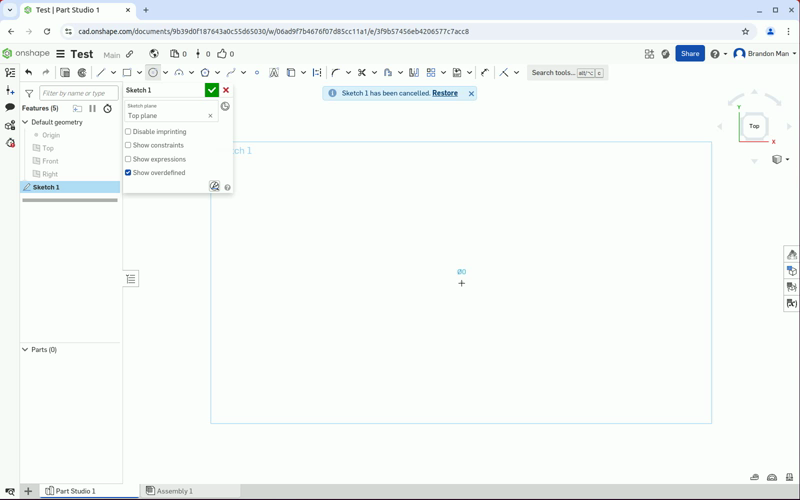
mouse_move(545, 282)
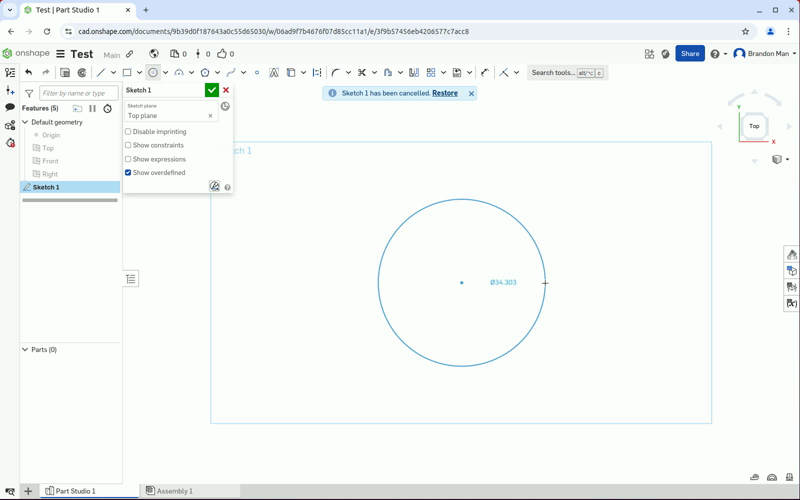
click(545, 282)
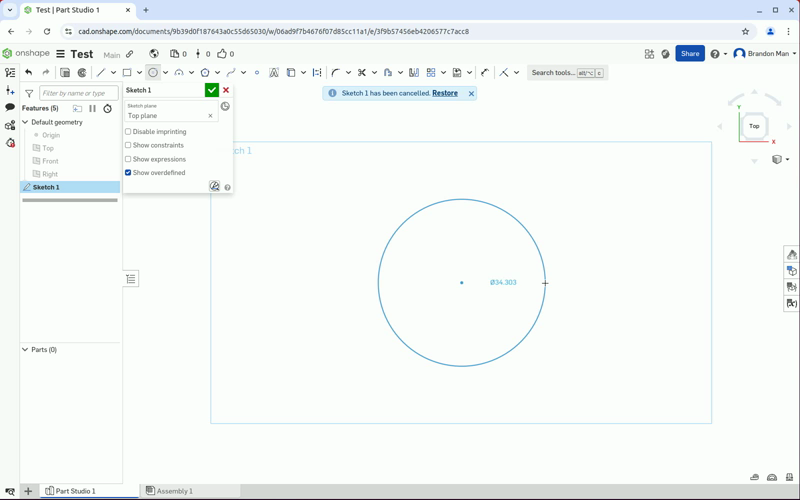
key(esc)
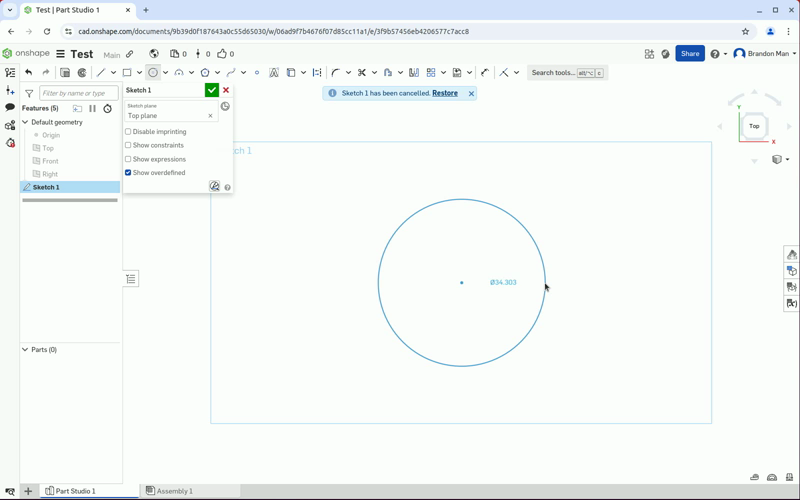
mouse_move(451, 317)
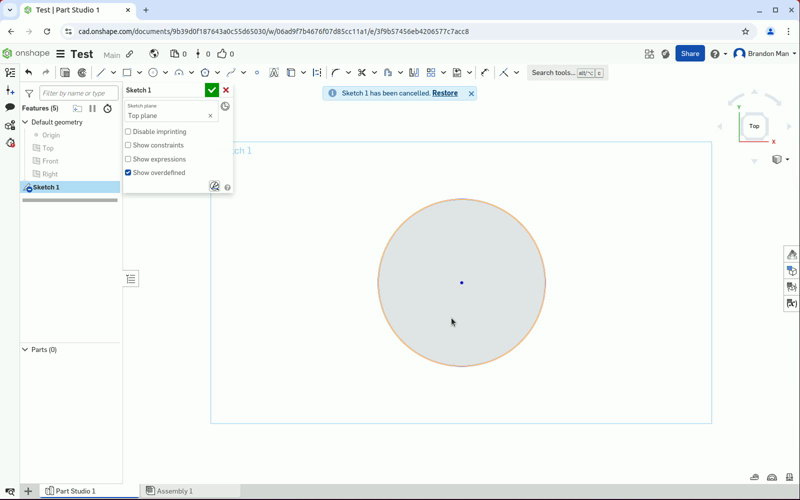
click(451, 317)
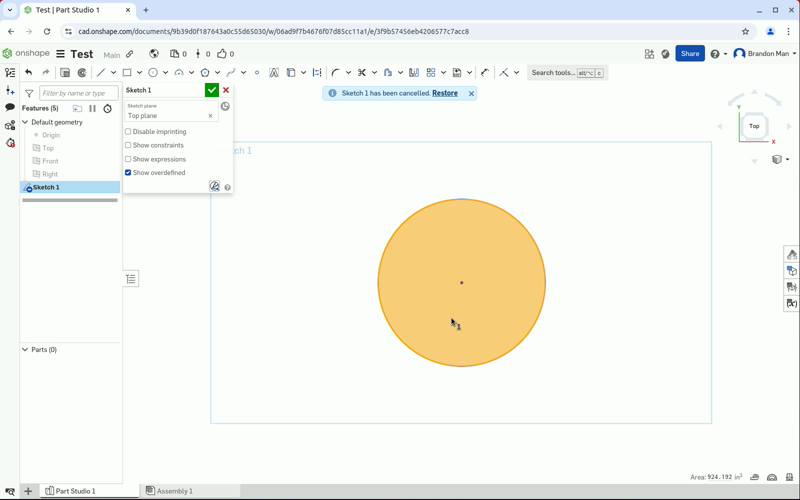
mouse_move(73, 352)
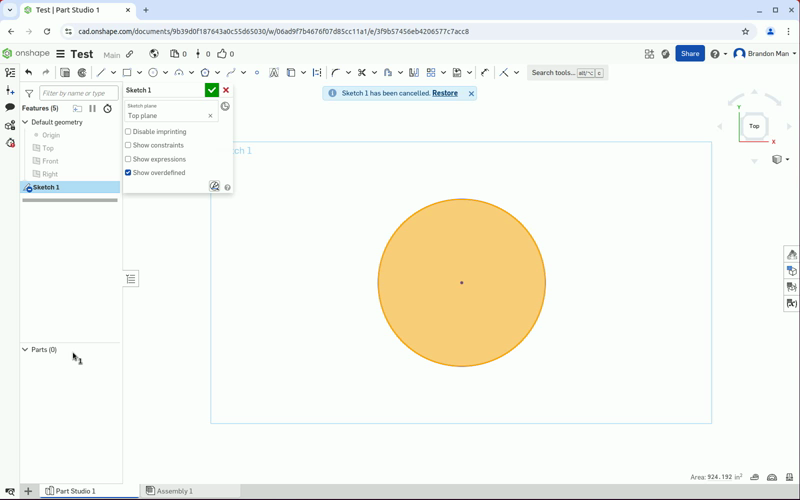
key(shift+y)
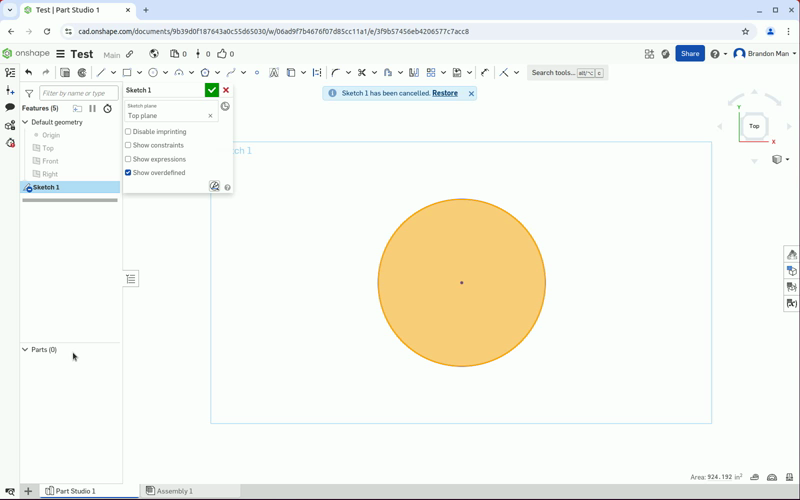
key(shift+e)
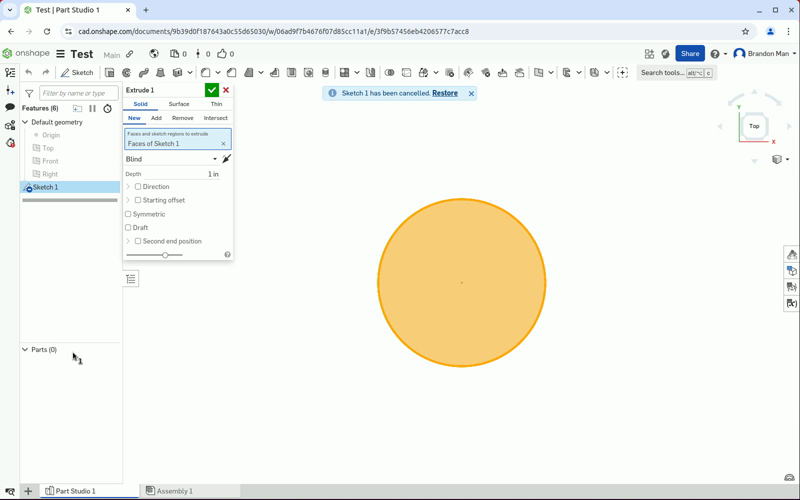
mouse_move(143, 106)
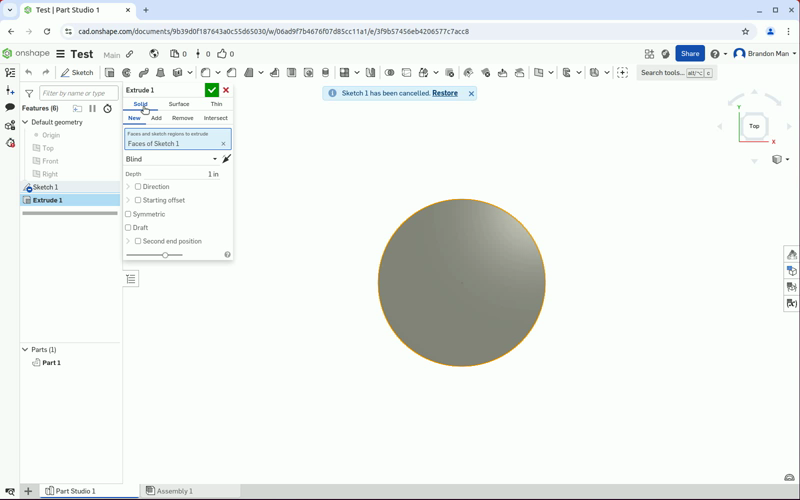
click(143, 106)
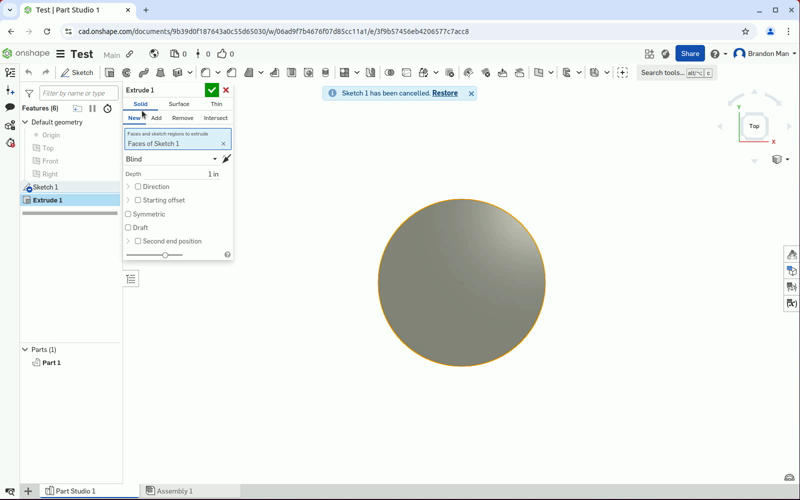
mouse_move(137, 120)
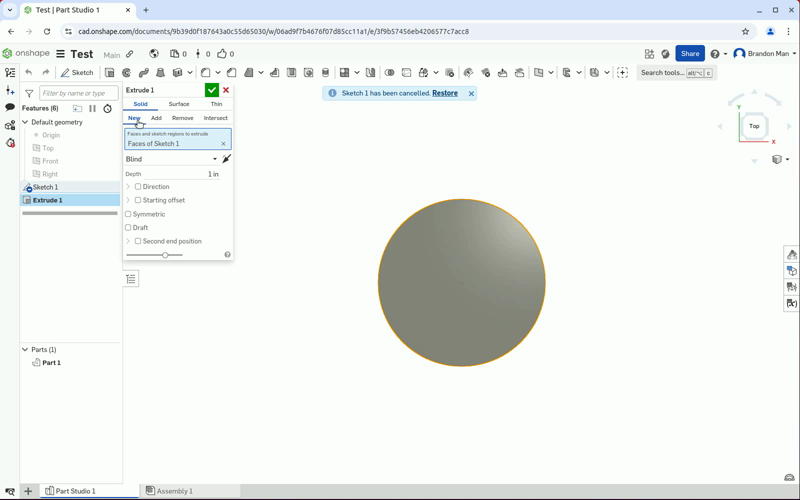
click(137, 120)
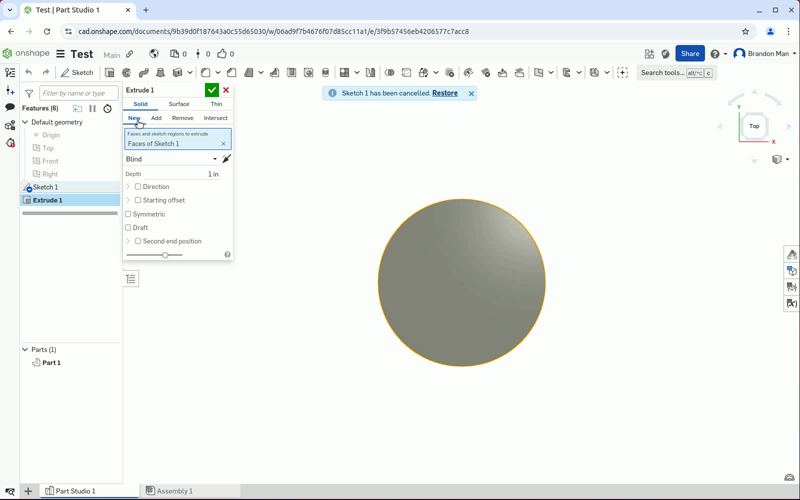
key(tab, 4)
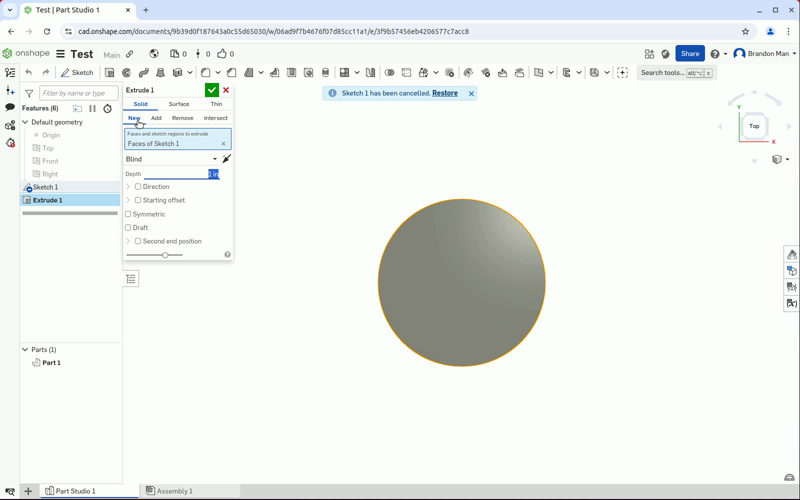
text(4.814)
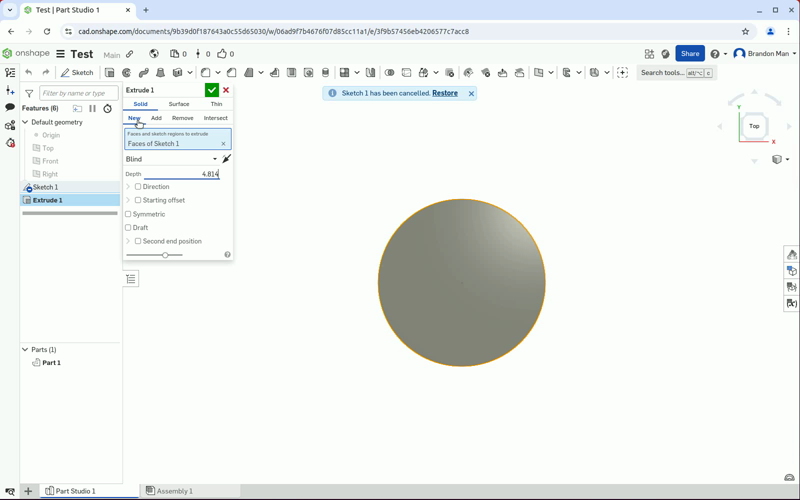
key(enter)
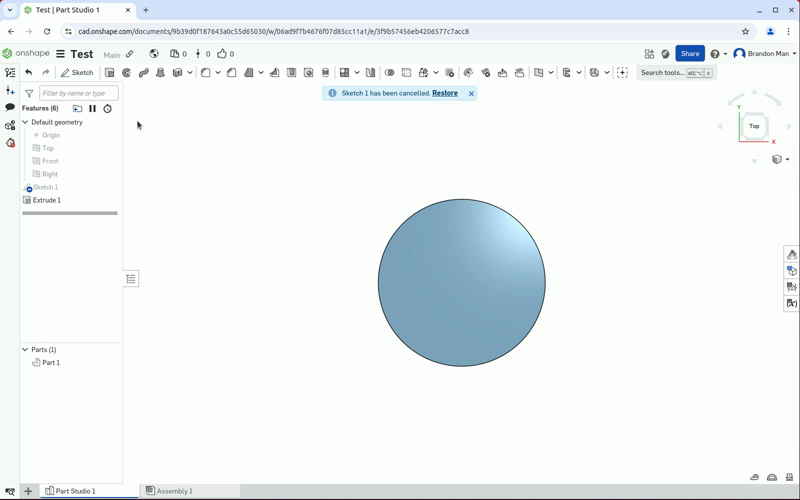
key(shift+h)
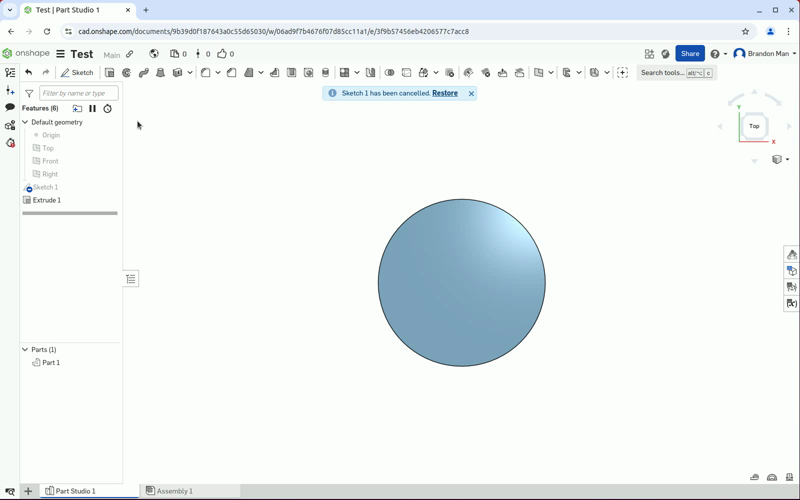
key(shift+h)
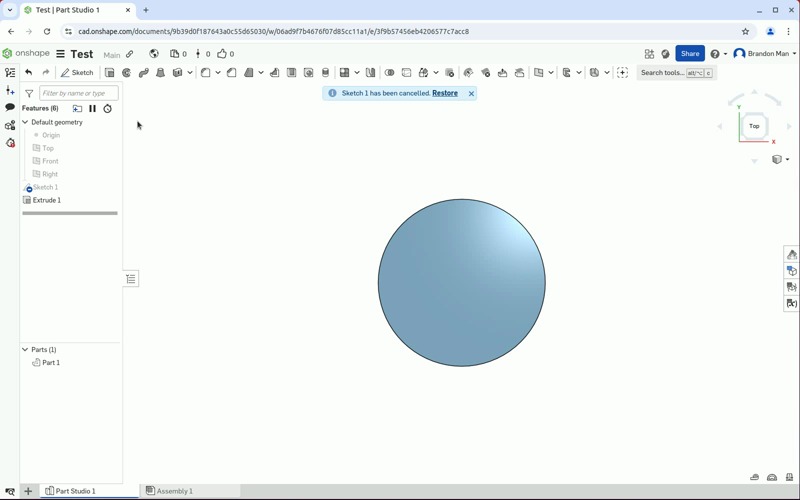
mouse_move(73, 189)
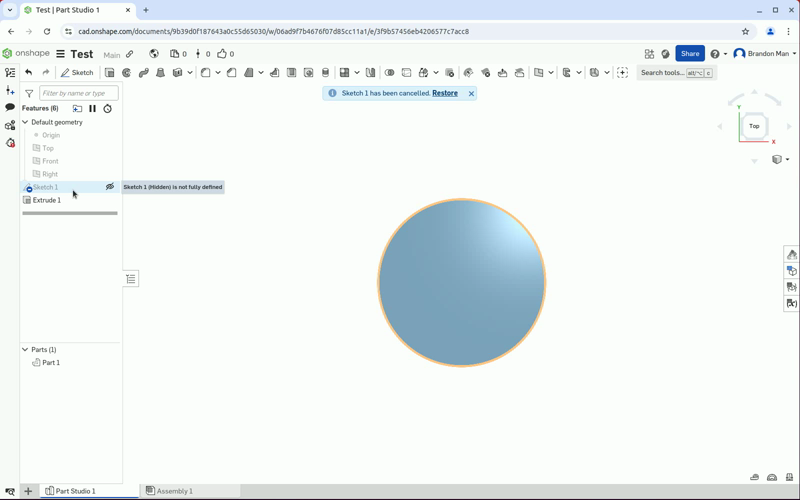
click(73, 189)
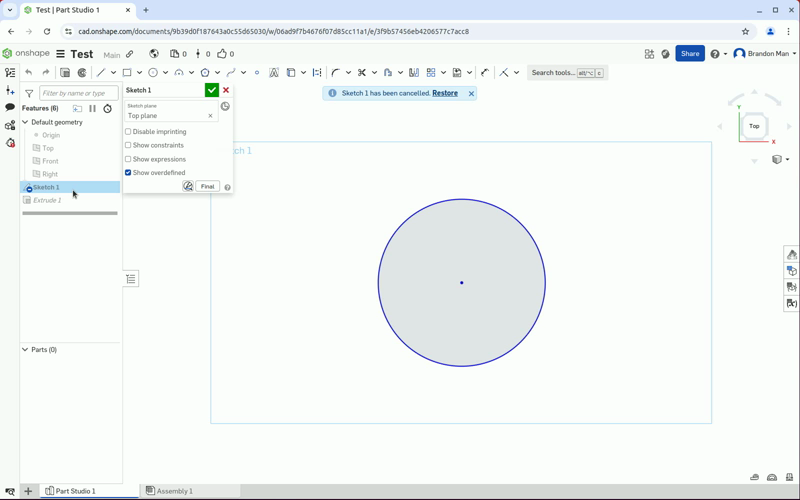
mouse_move(229, 92)
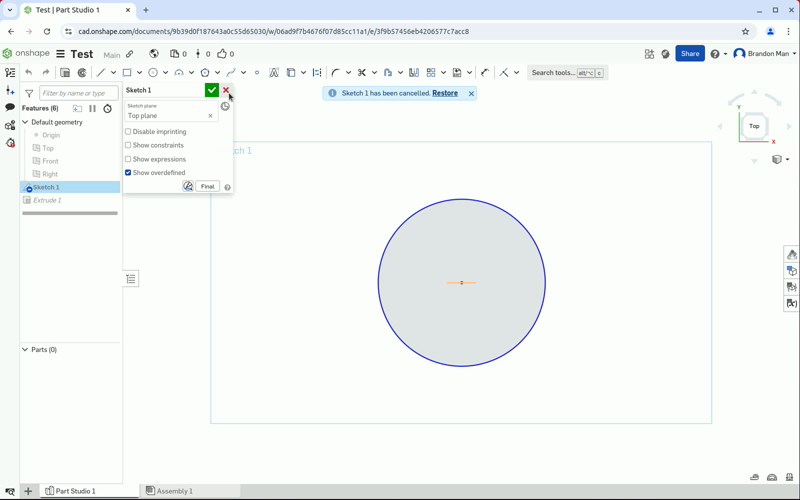
click(229, 92)
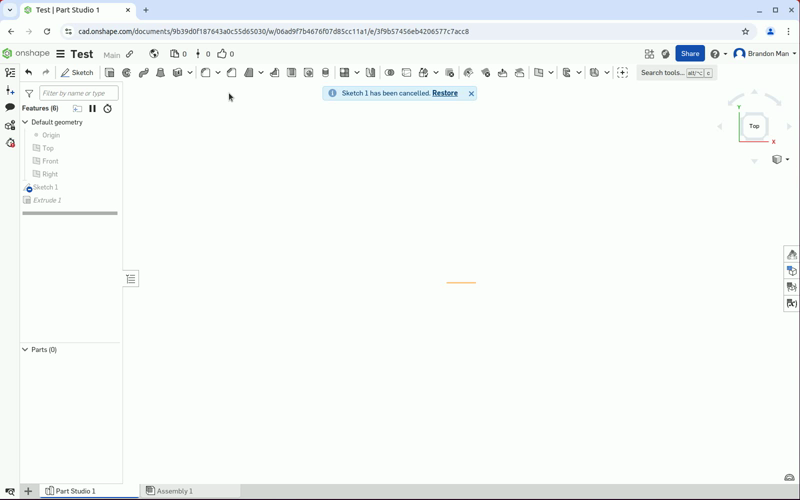
mouse_move(541, 75)
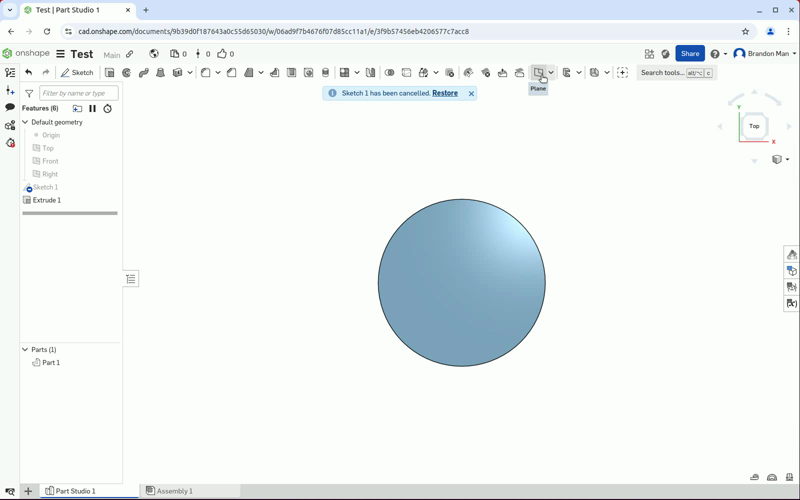
click(541, 75)
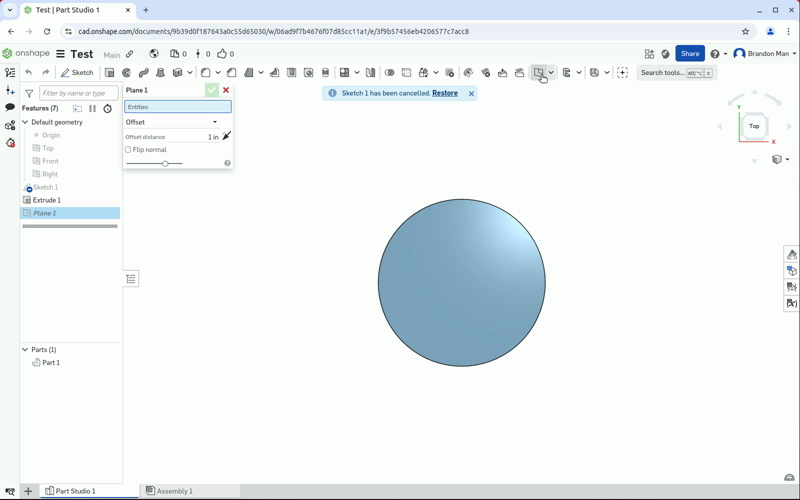
mouse_move(73, 150)
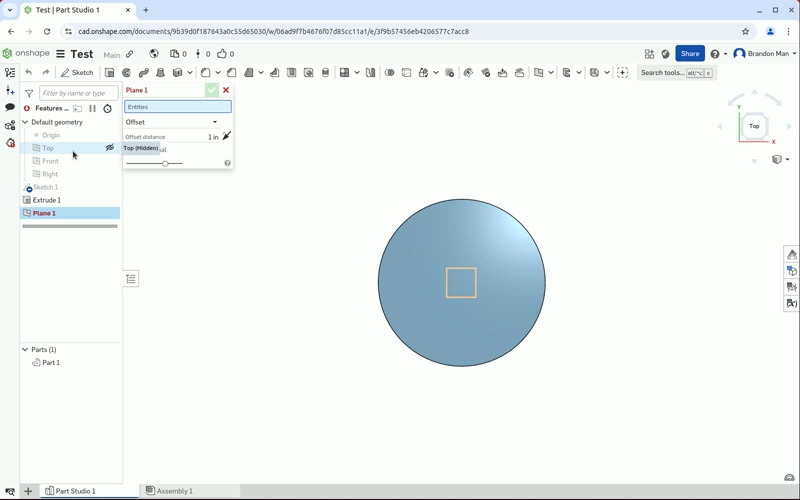
click(73, 150)
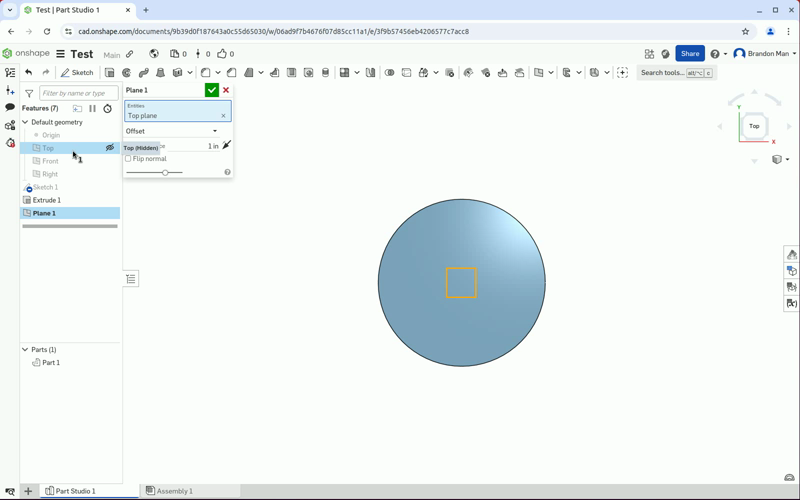
key(tab, 2)
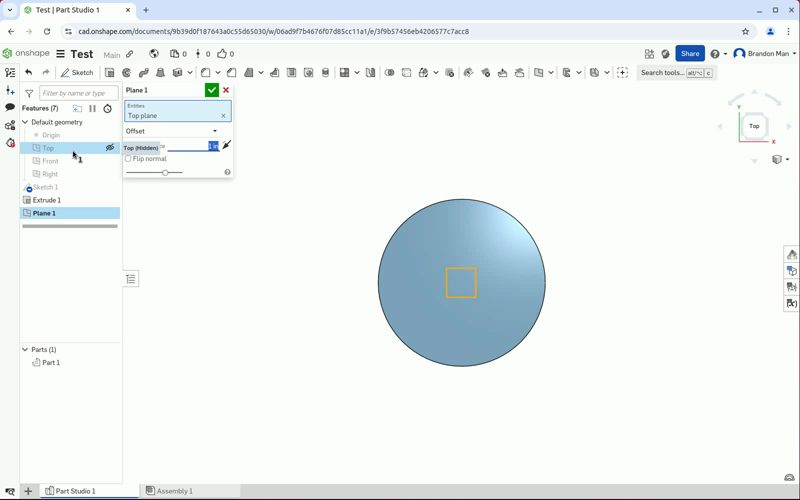
text(4.807)
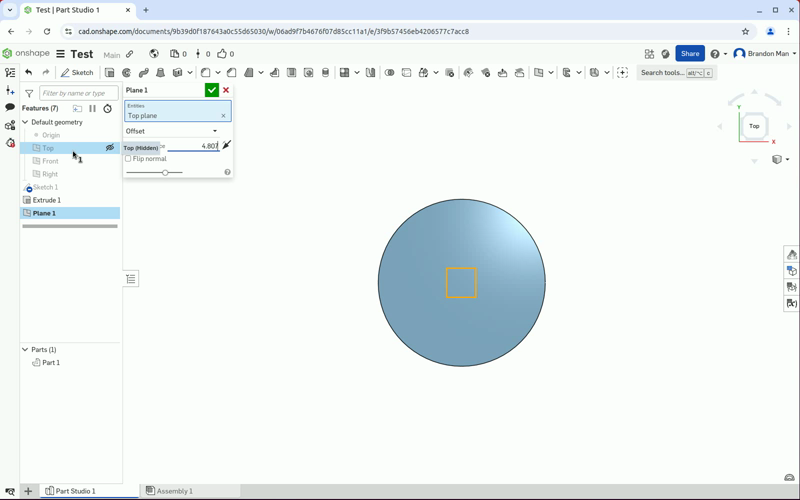
key(enter, 2)
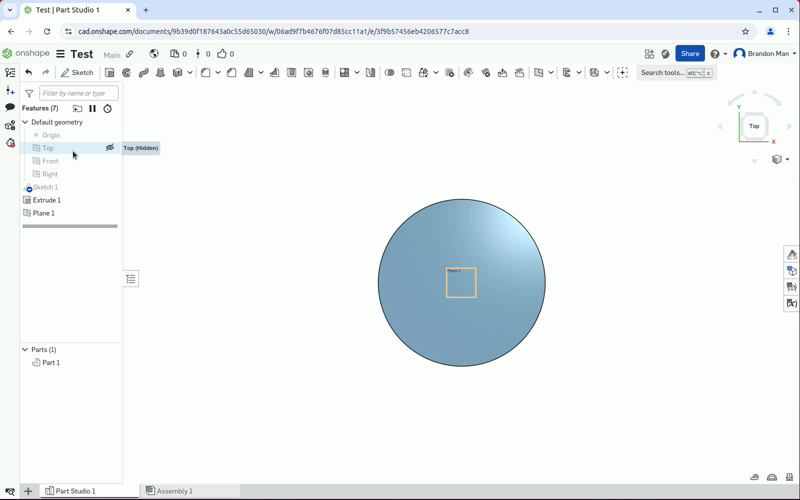
key(shift+s)
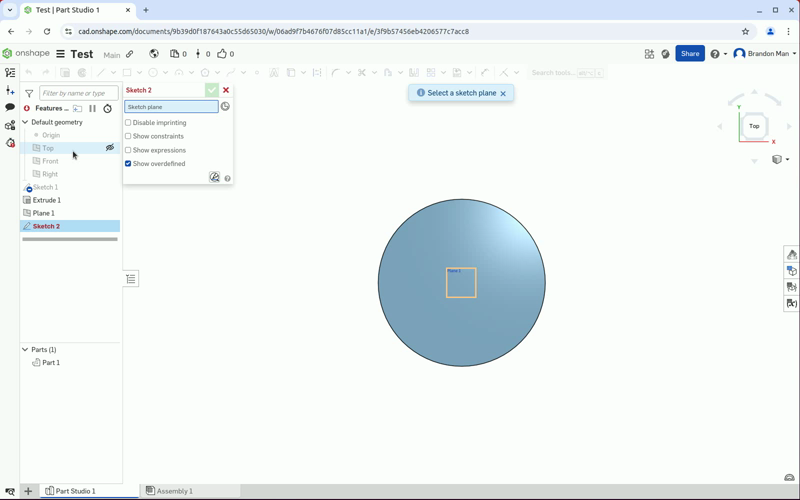
mouse_move(73, 215)
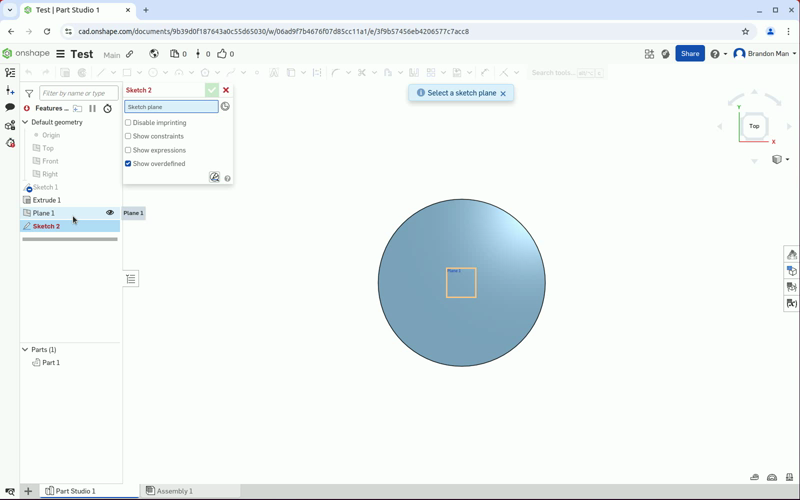
click(73, 215)
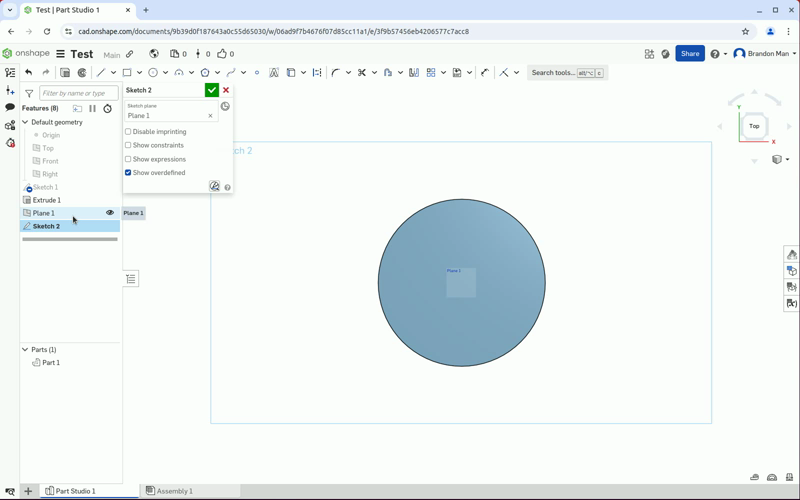
mouse_move(73, 352)
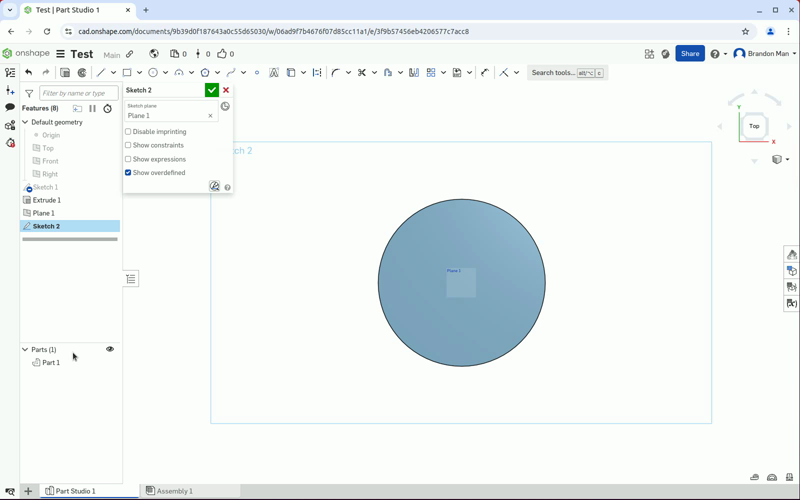
key(y)
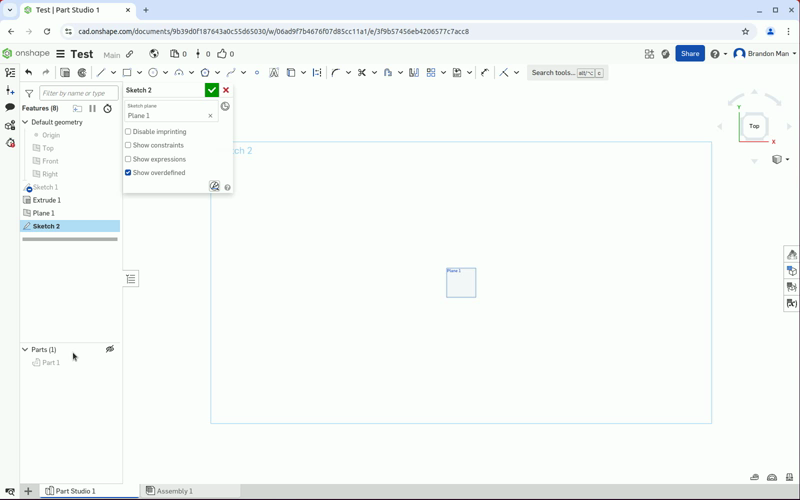
key(c)
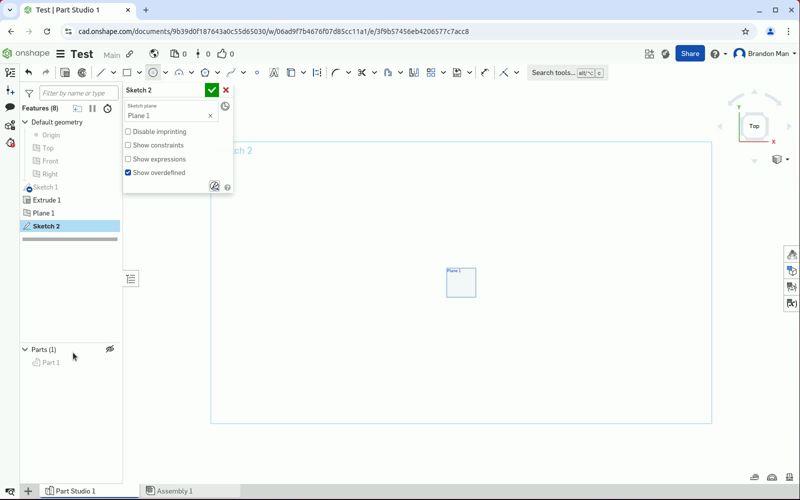
key_down(shift)
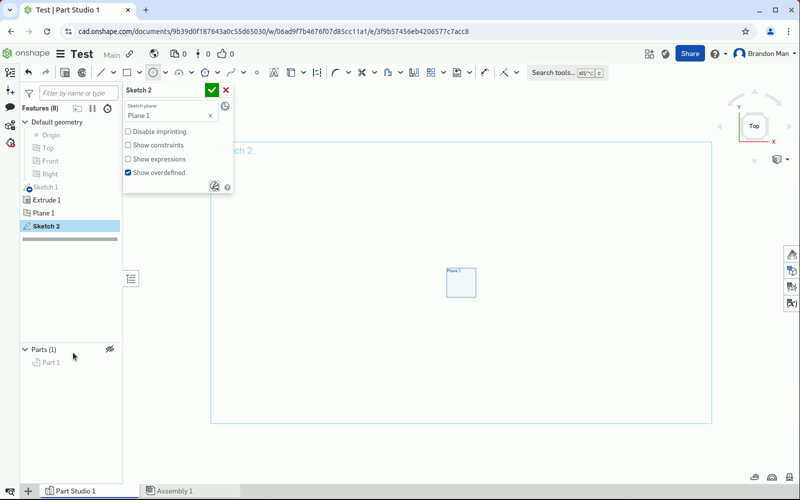
mouse_move(460, 282)
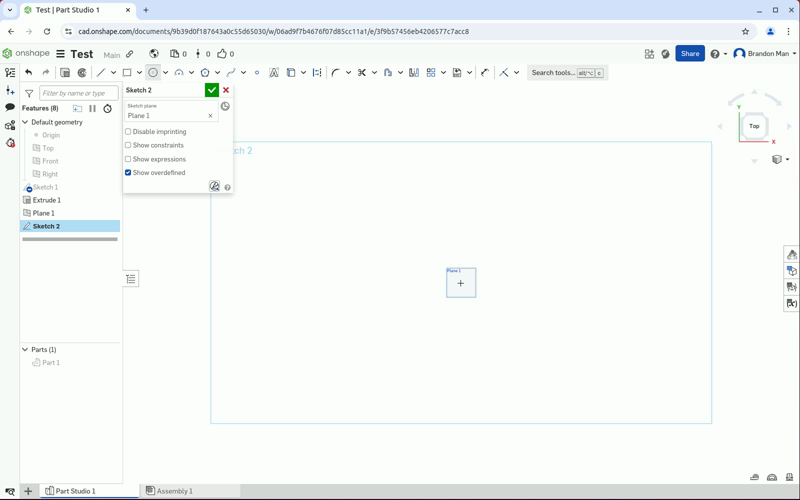
click(460, 282)
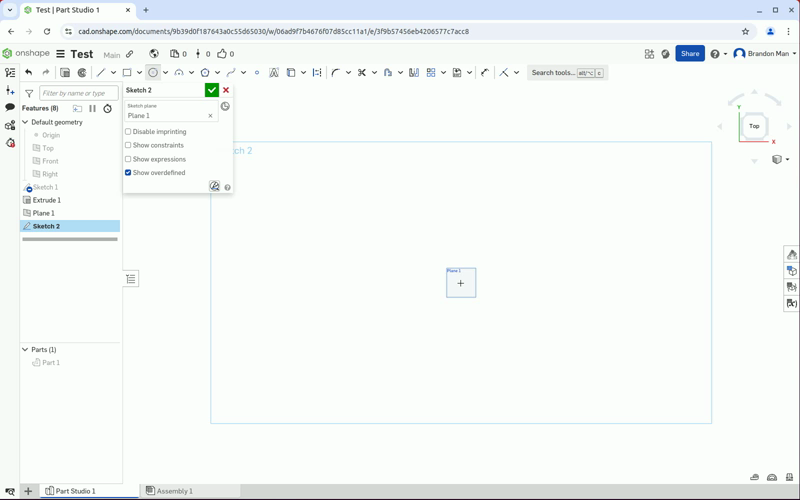
key_up(shift)
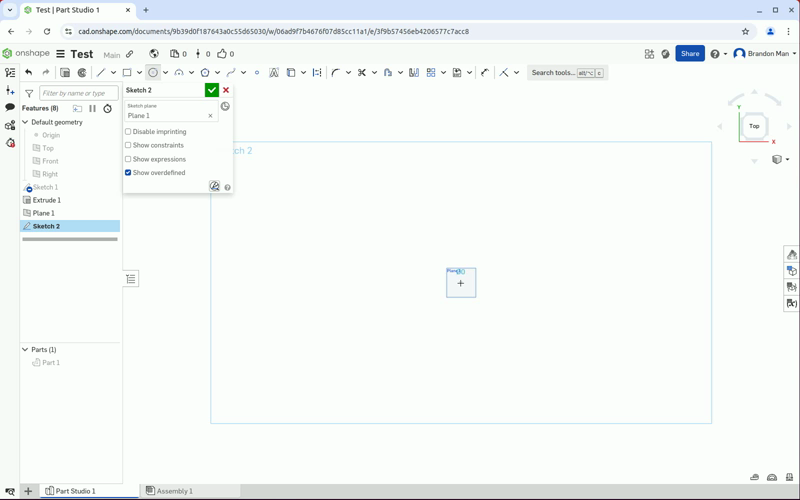
mouse_move(520, 282)
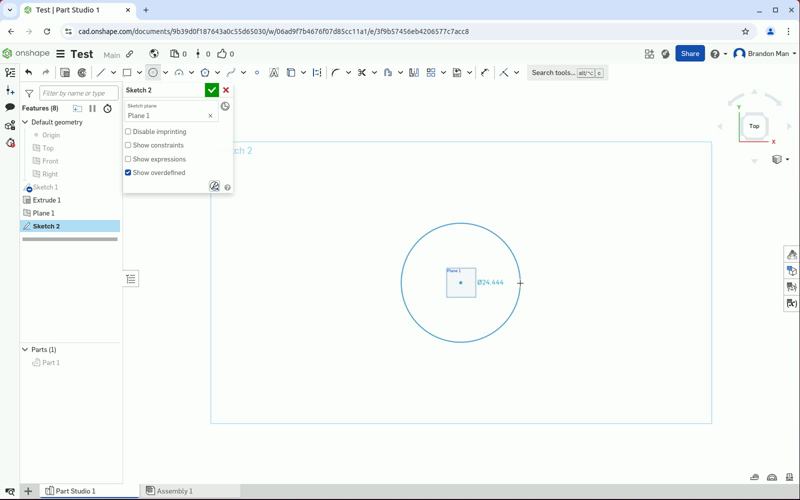
click(520, 282)
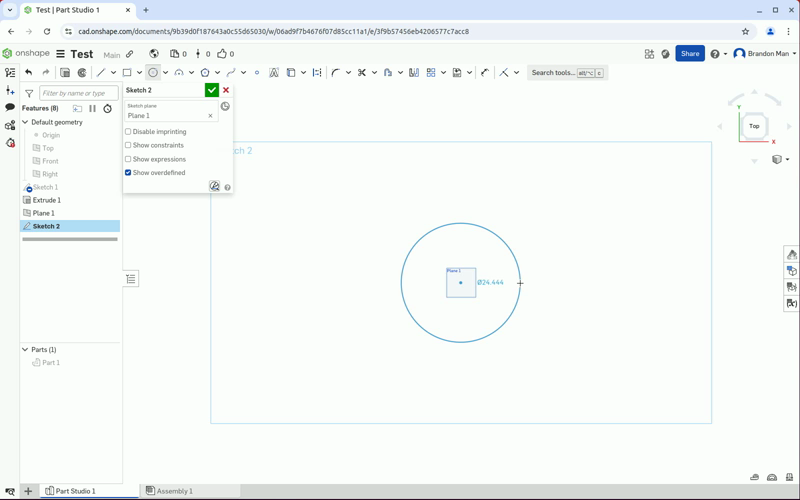
key(esc)
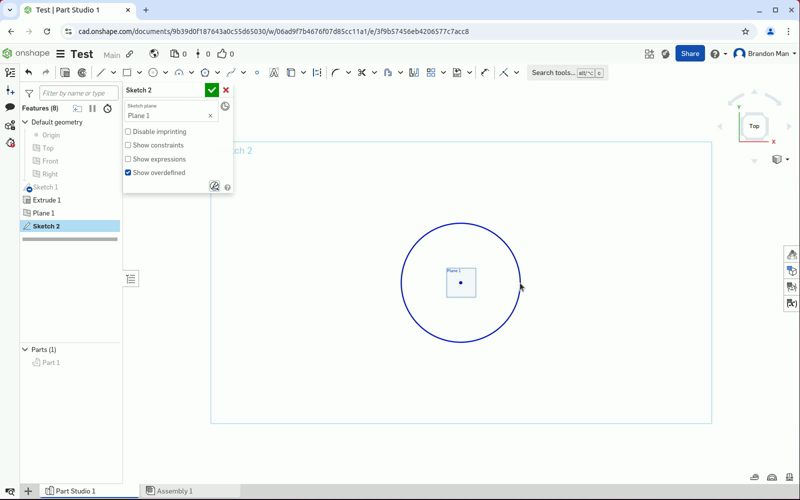
mouse_move(460, 275)
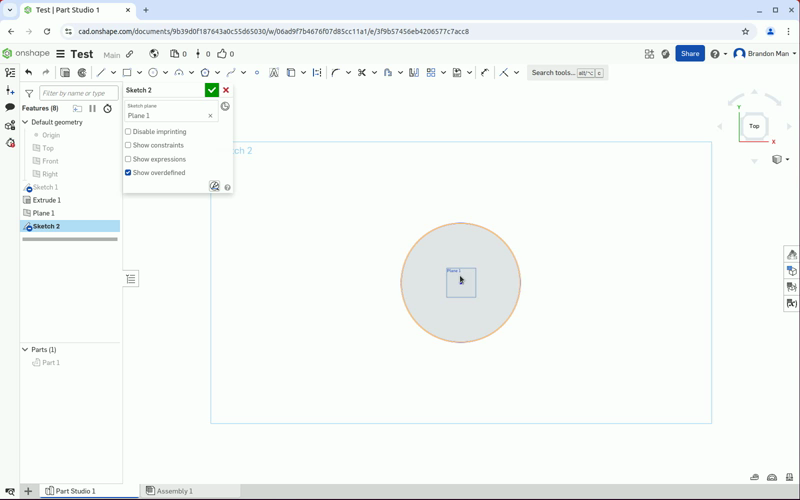
click(460, 275)
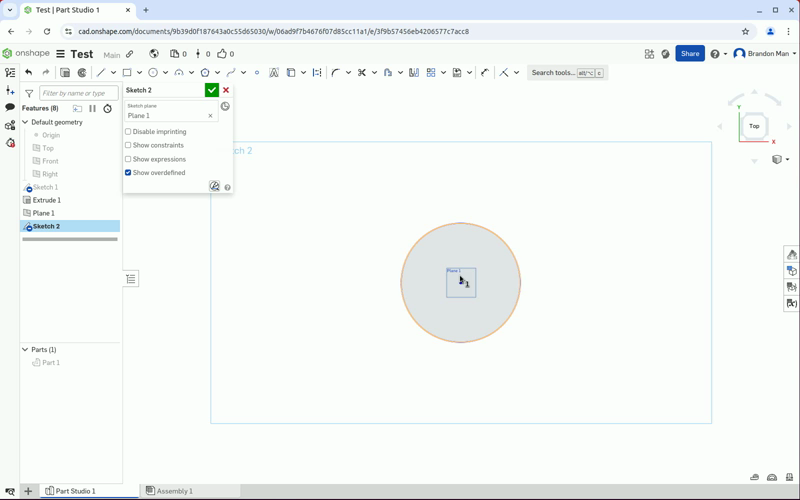
mouse_move(73, 352)
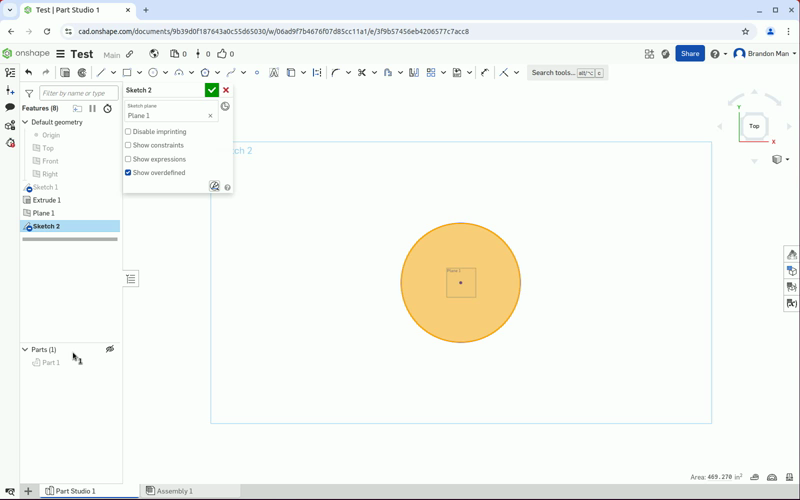
key(shift+y)
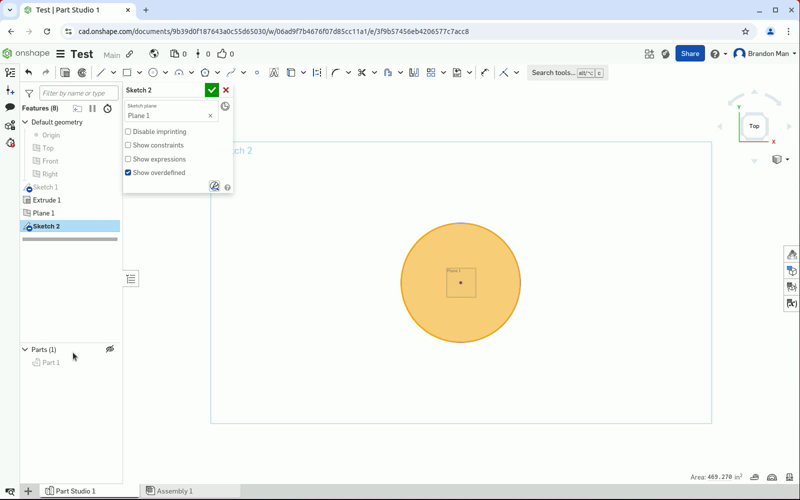
key(shift+e)
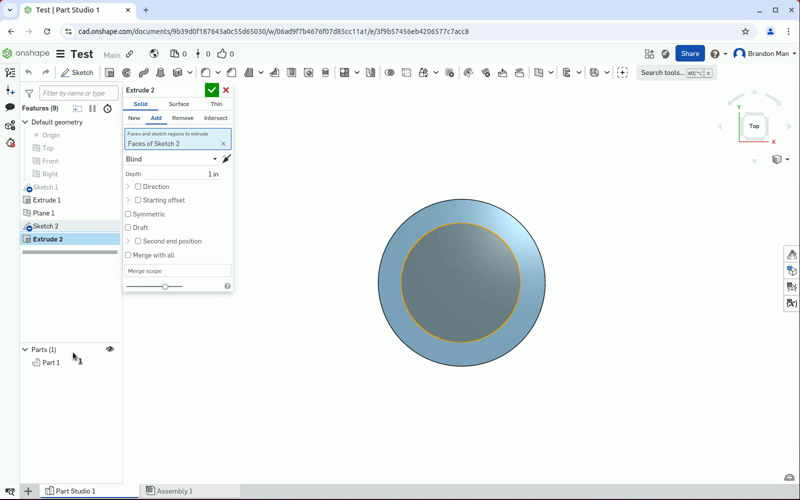
mouse_move(143, 106)
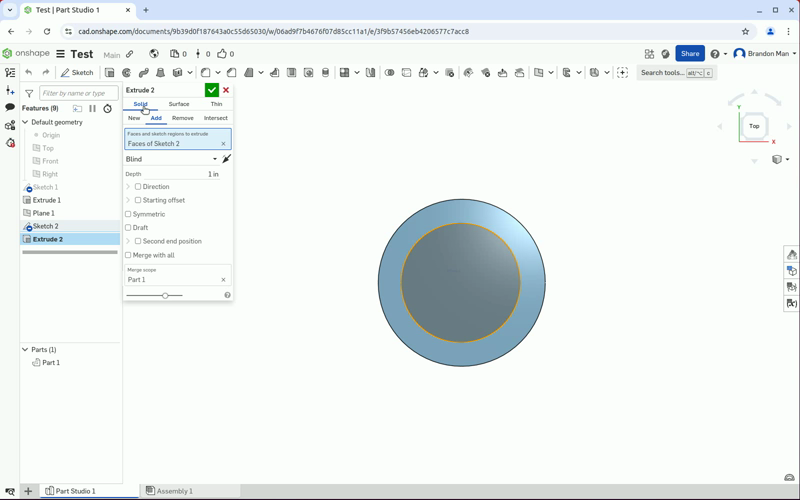
click(143, 106)
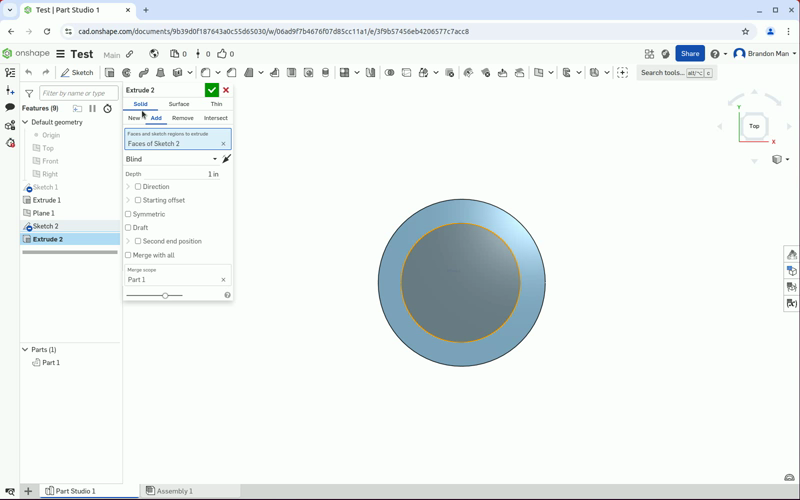
mouse_move(137, 120)
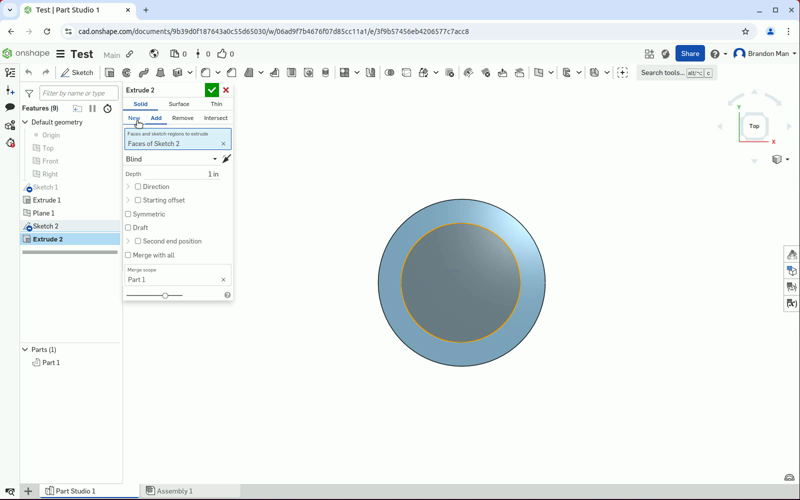
click(137, 120)
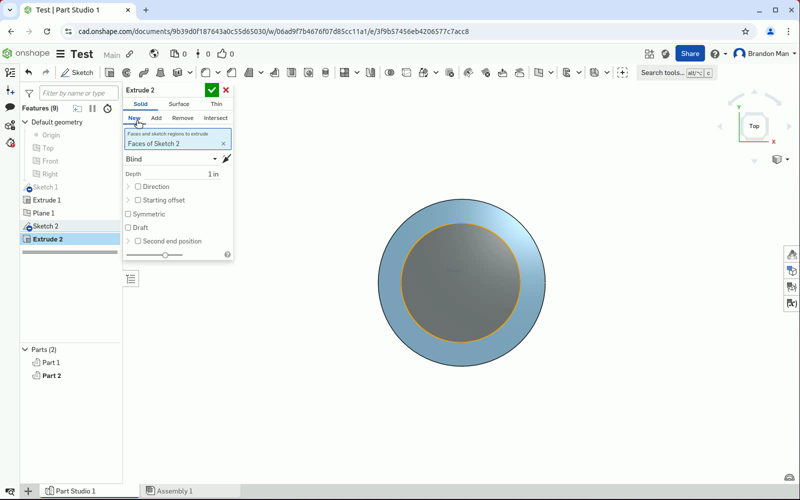
key(tab, 4)
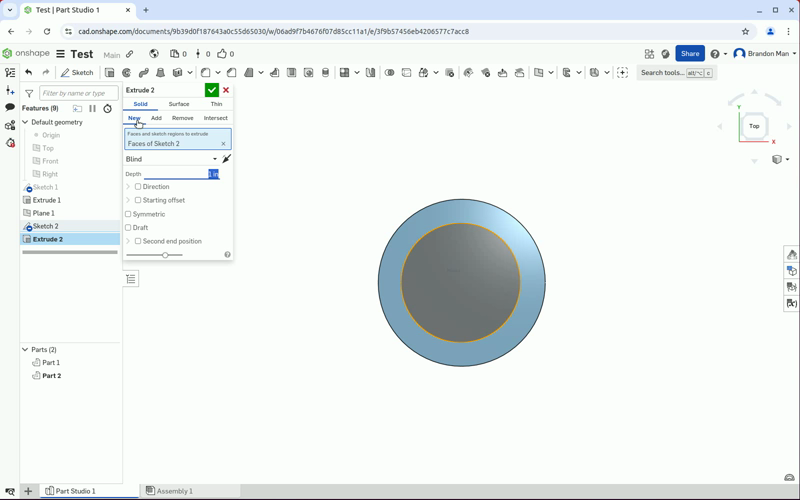
text(18.294)
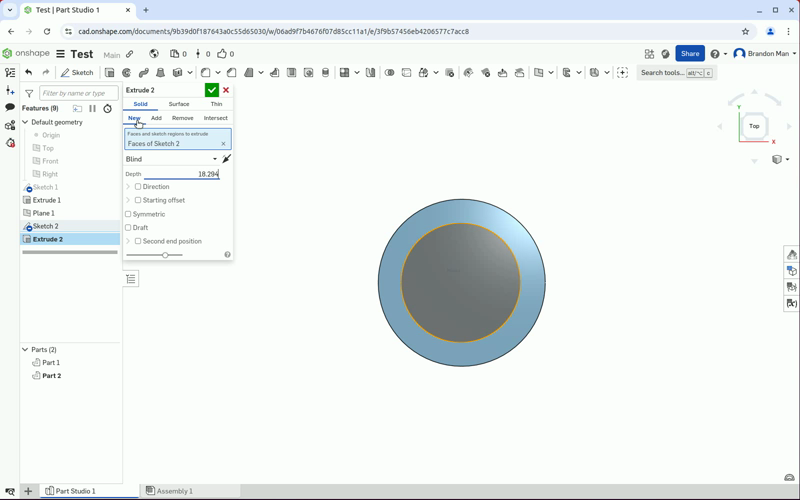
key(enter)
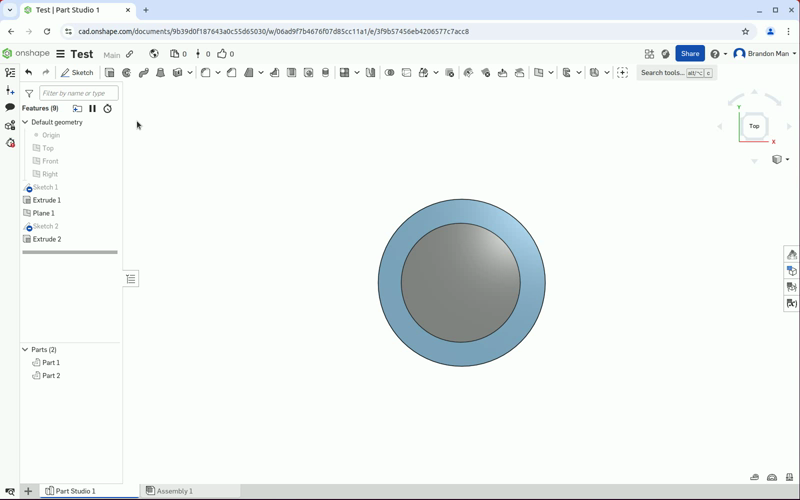
key(shift+h)
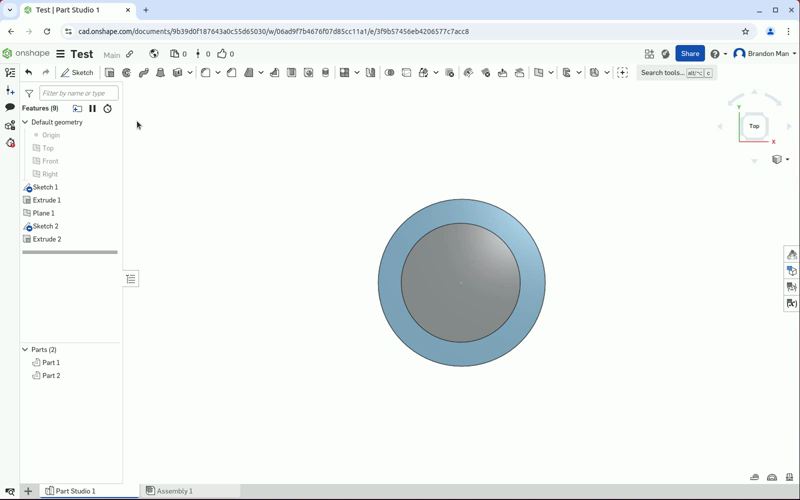
key(shift+h)
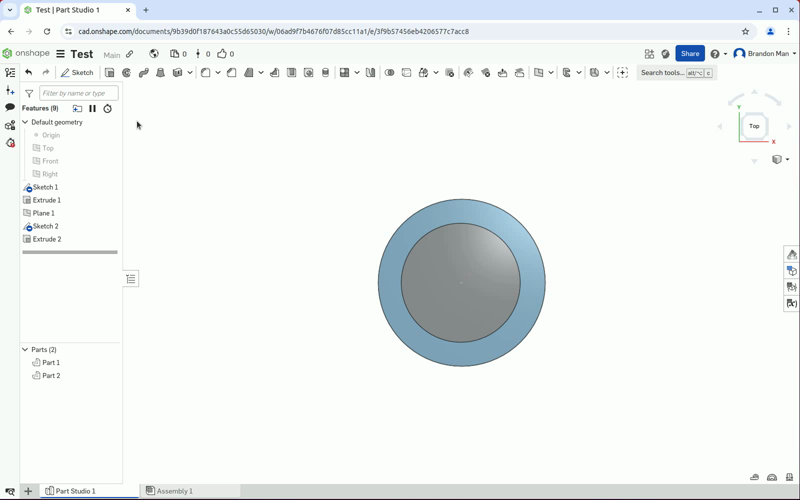
key(shift+7)
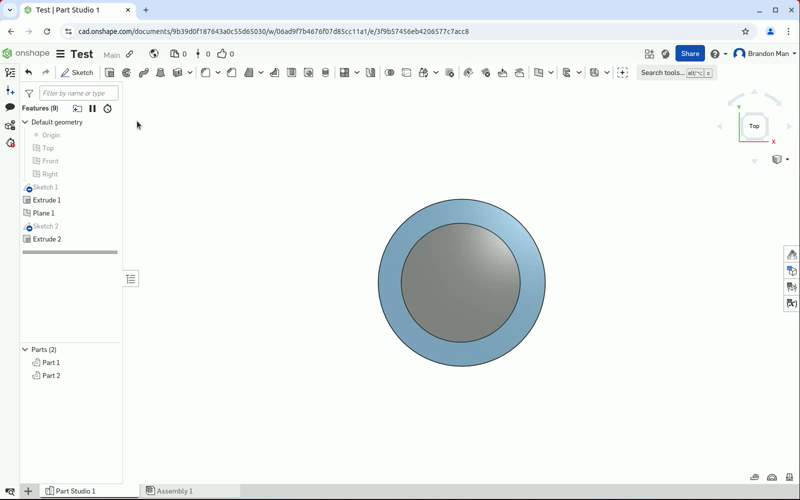
key(up, 3)
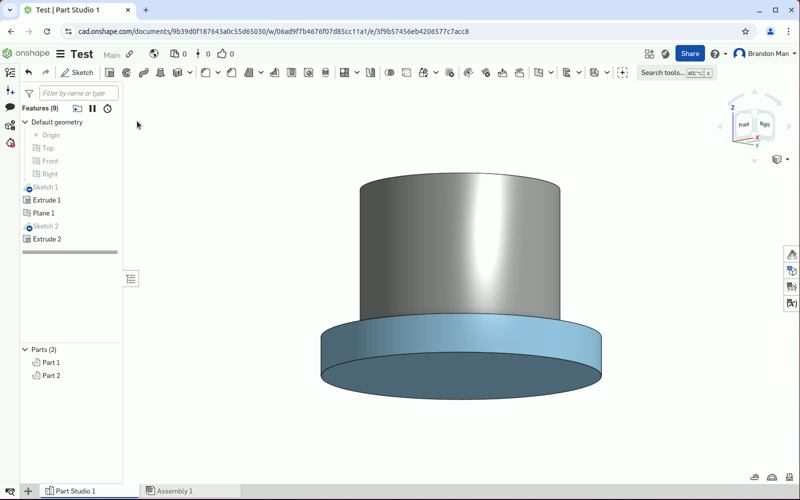
key(left, 3)
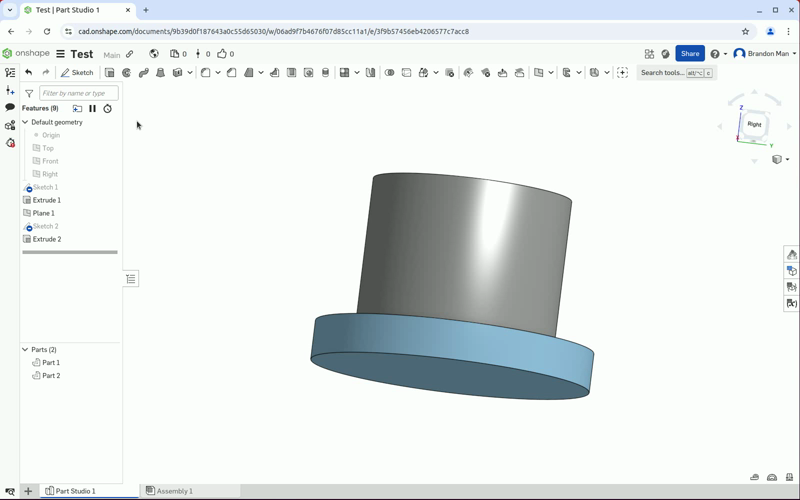
key(right, 3)
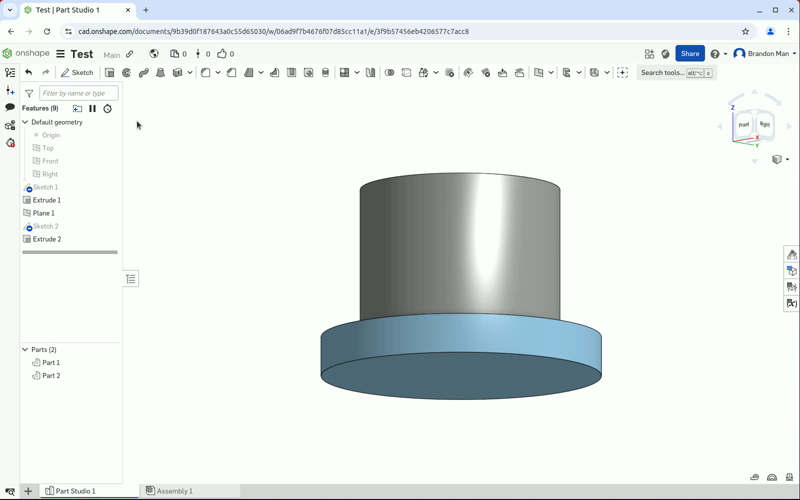
key(down, 3)
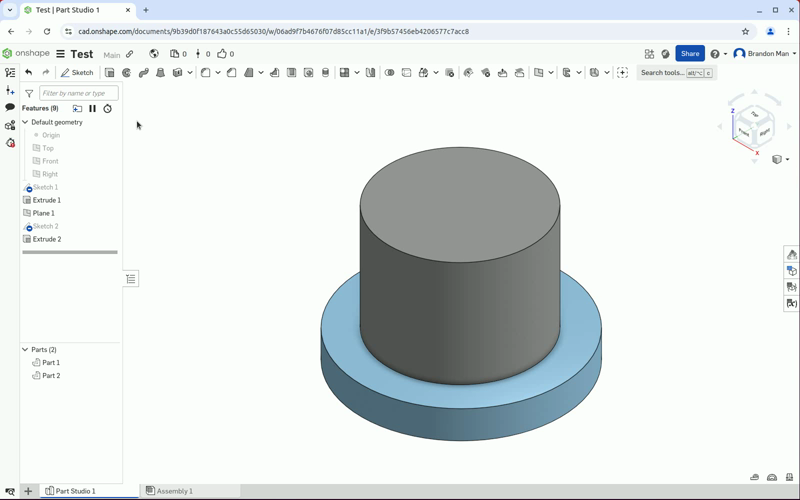
mouse_move(73, 189)
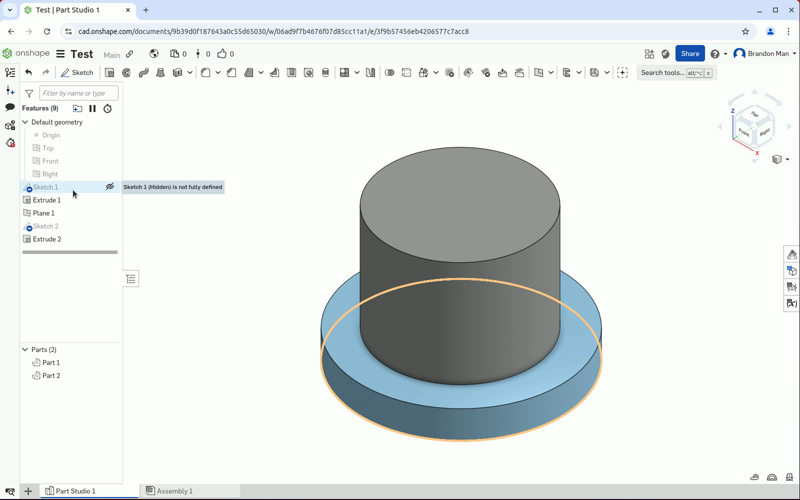
click(73, 189)